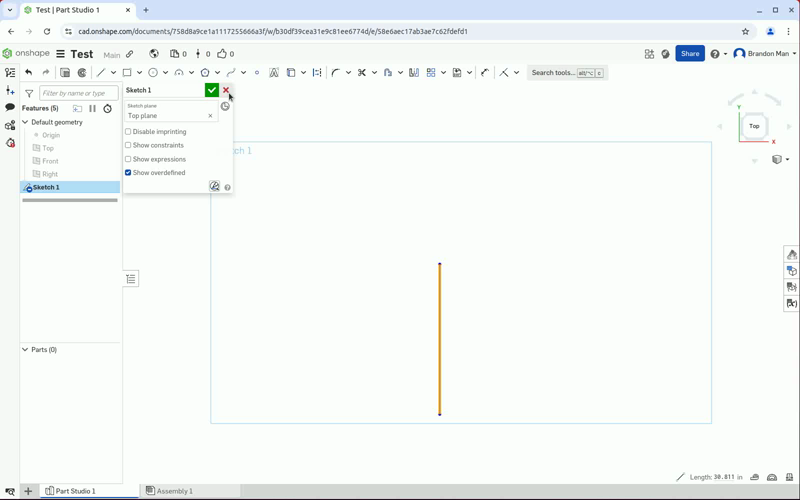
key(shift+h)
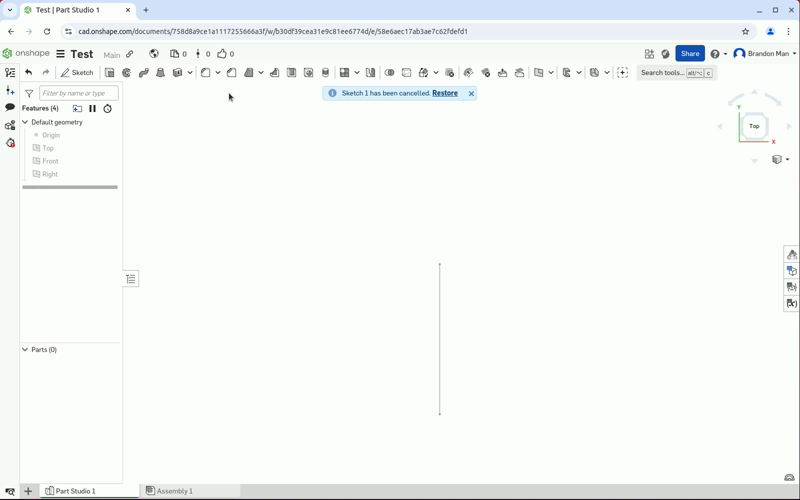
mouse_move(73, 352)
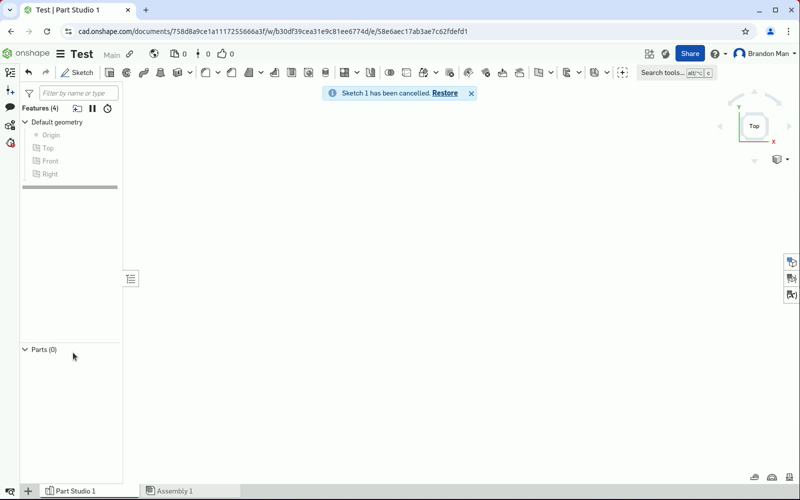
key(y)
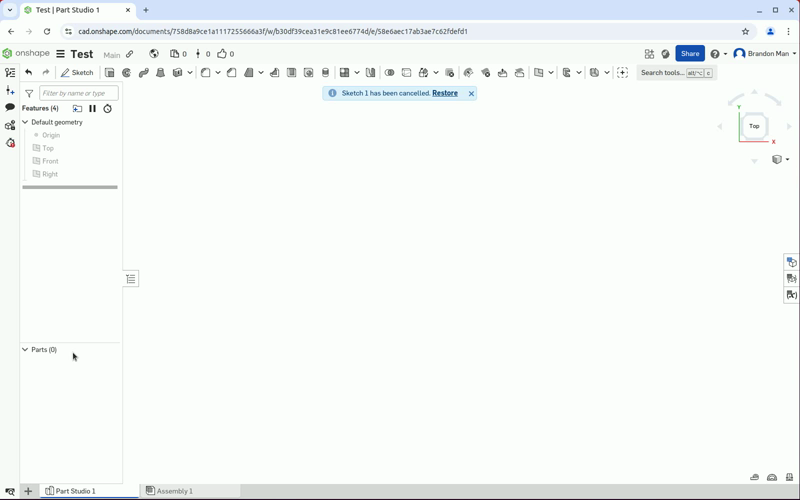
key(shift+p)
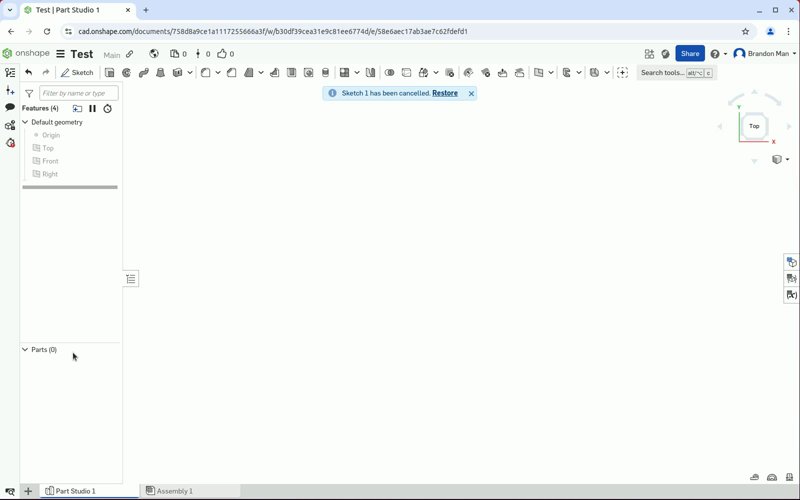
key(space)
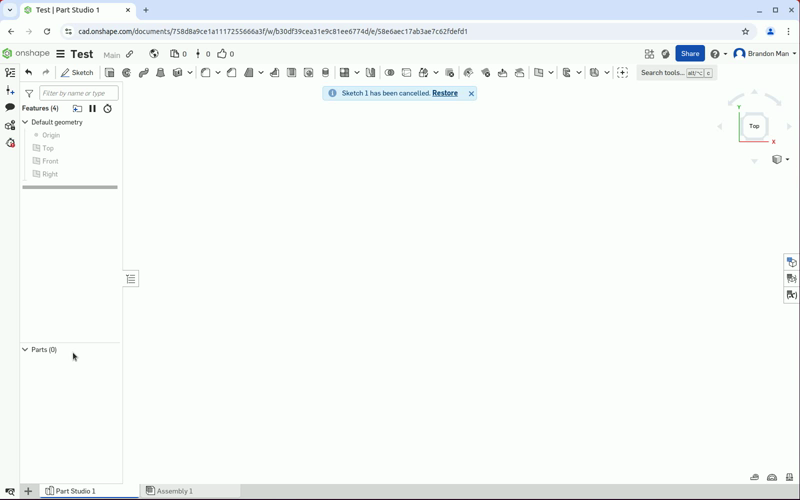
key_down(shift)
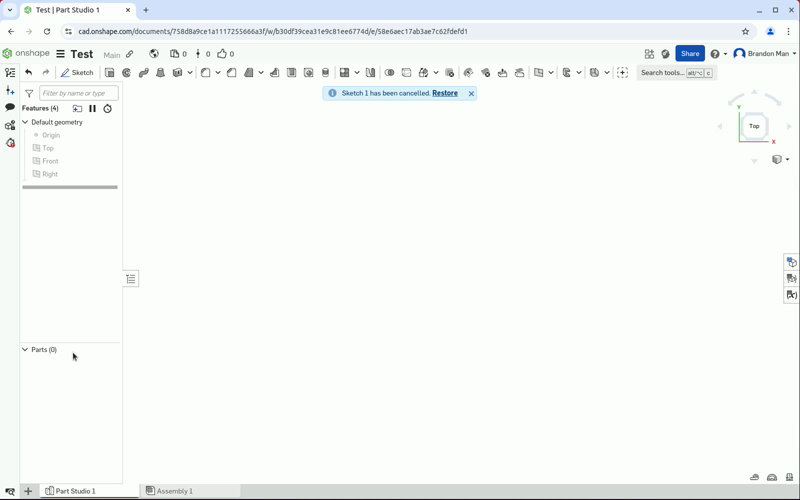
key(up)
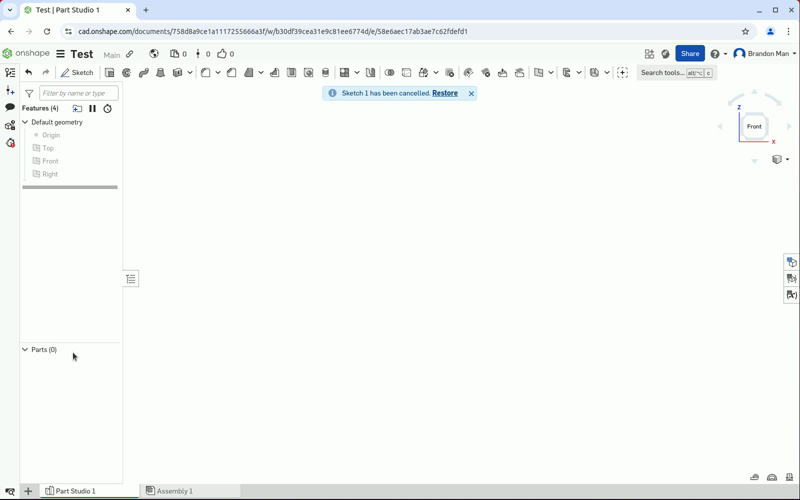
key_up(shift)
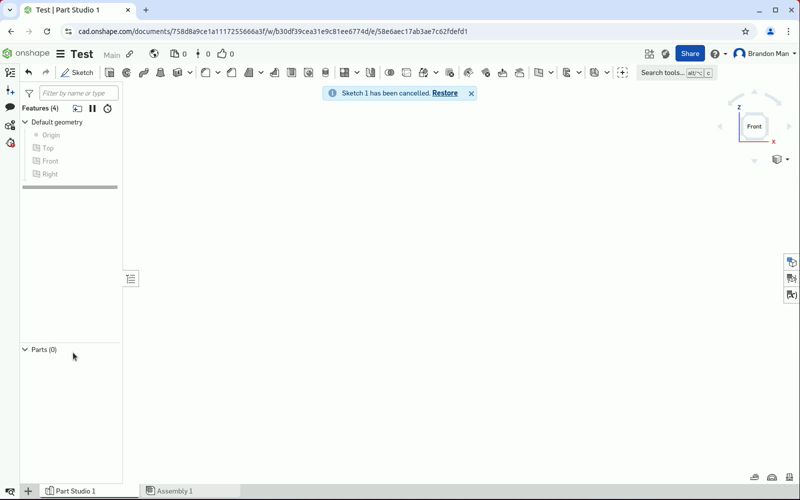
mouse_move(73, 352)
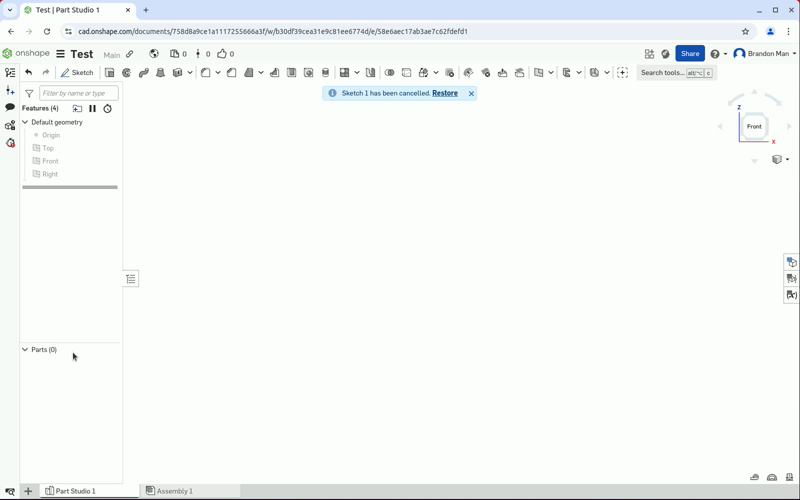
key(shift+y)
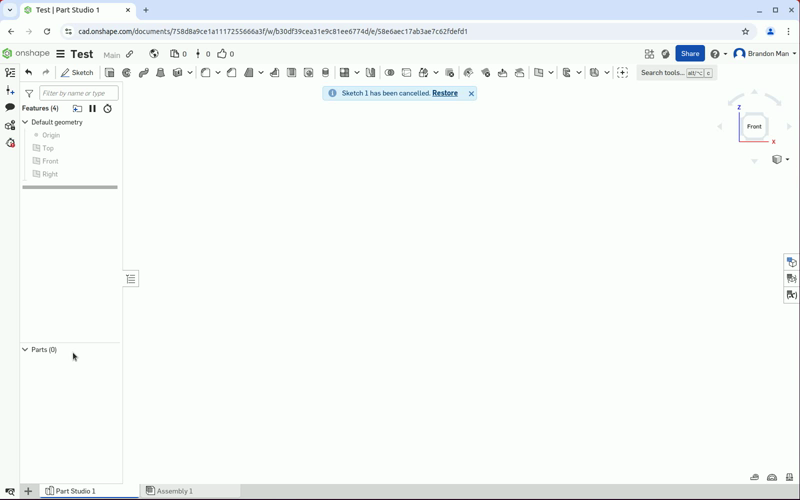
key(shift+s)
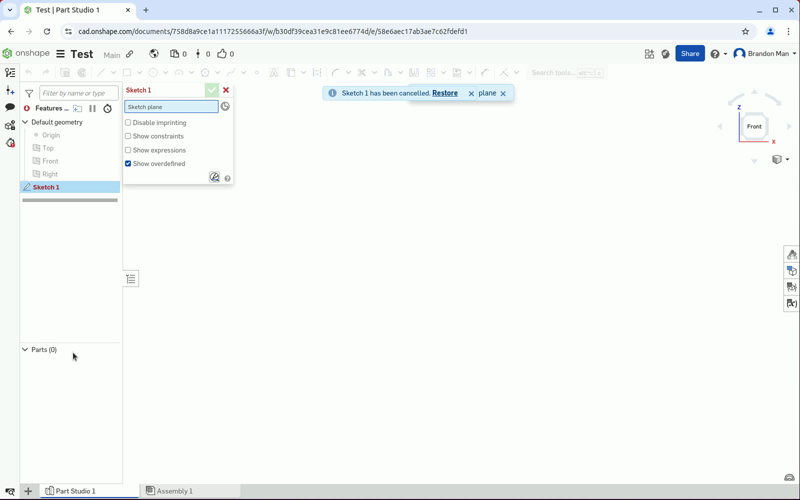
mouse_move(73, 163)
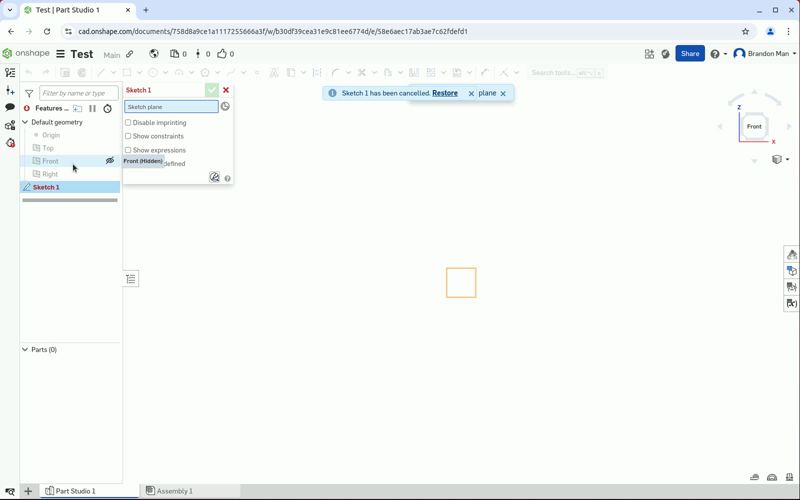
click(73, 163)
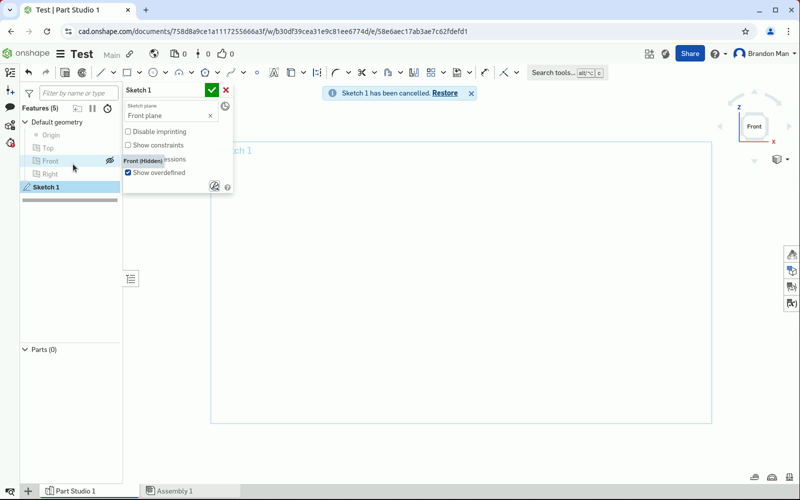
mouse_move(73, 352)
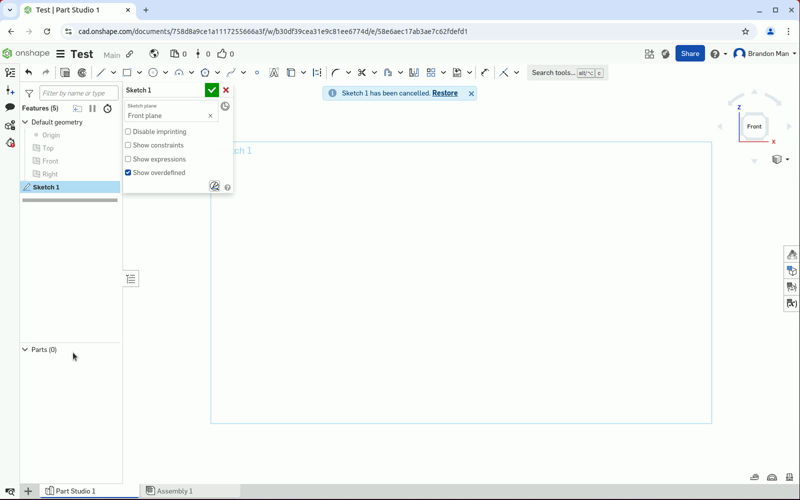
key(y)
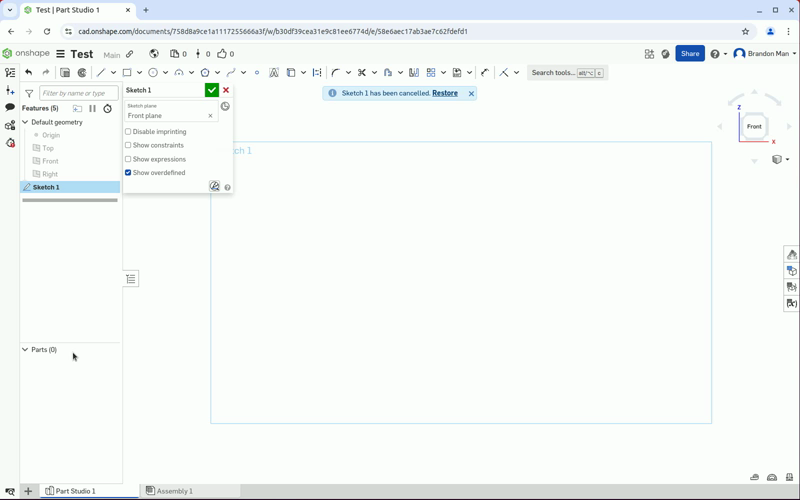
key(c)
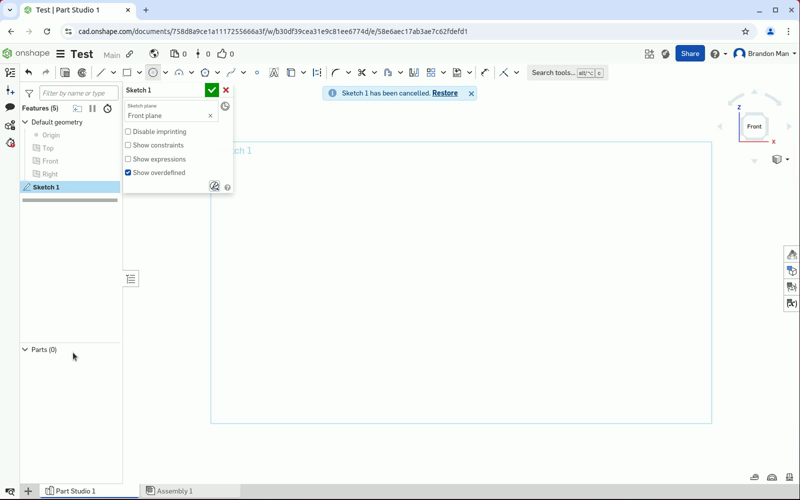
key_down(shift)
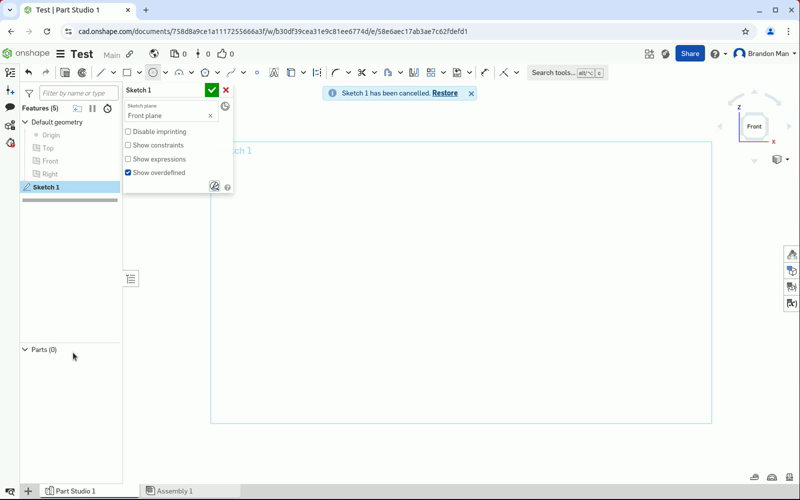
mouse_move(461, 279)
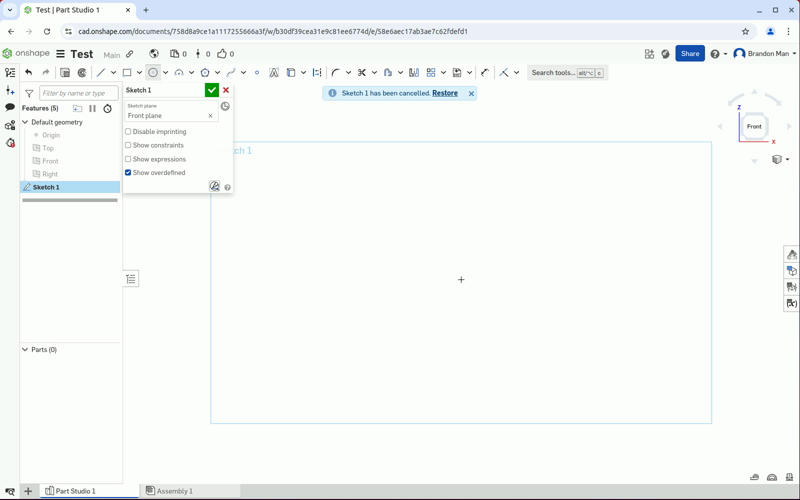
click(461, 279)
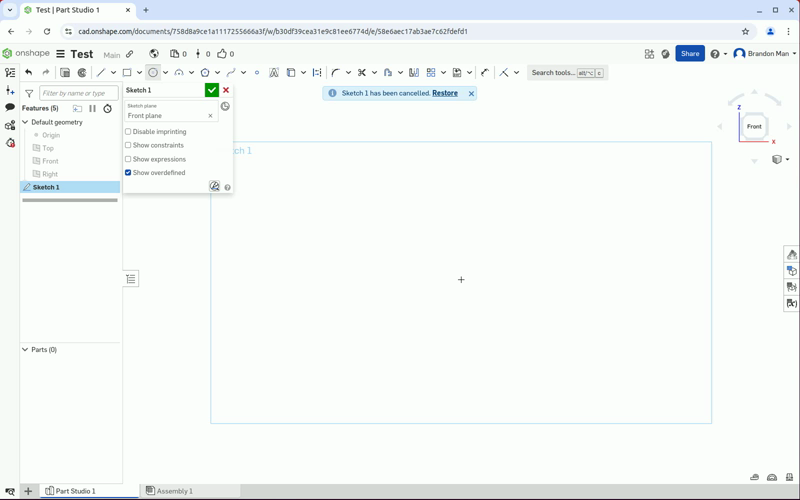
key_up(shift)
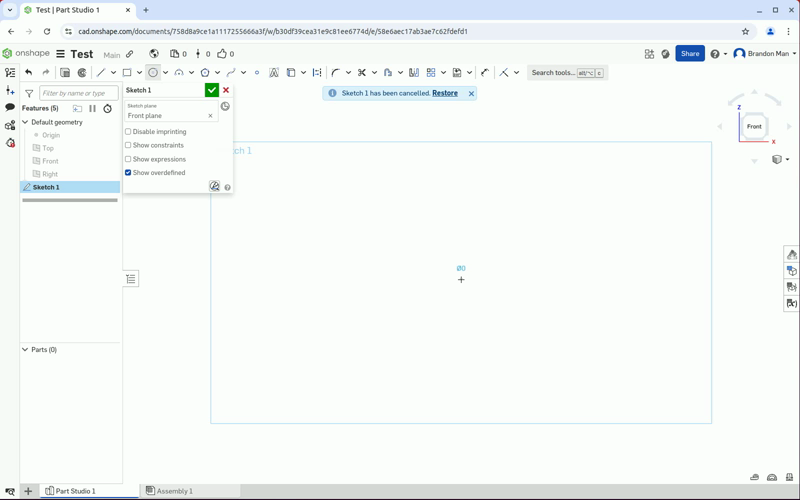
mouse_move(499, 279)
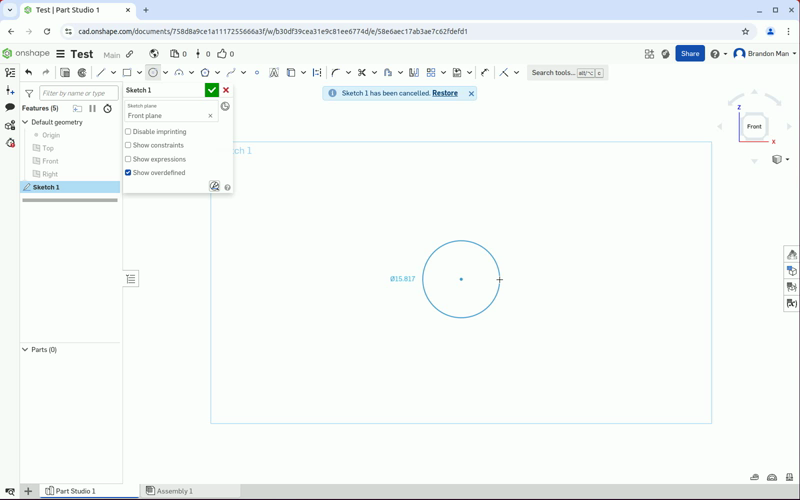
click(499, 279)
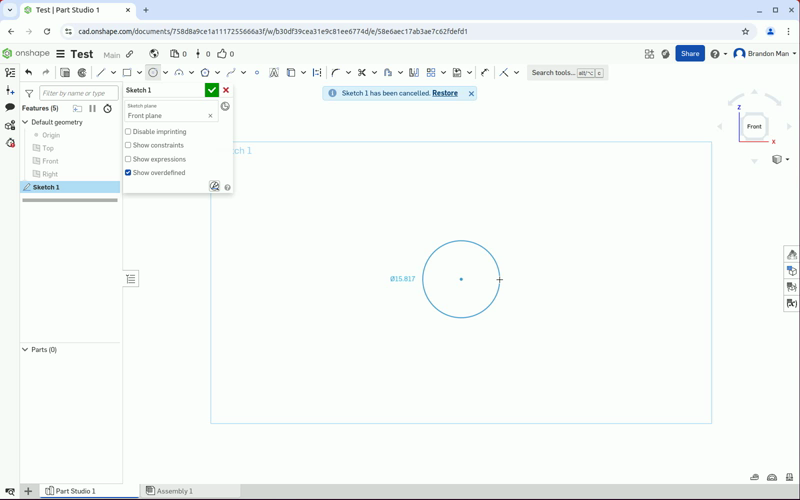
key(esc)
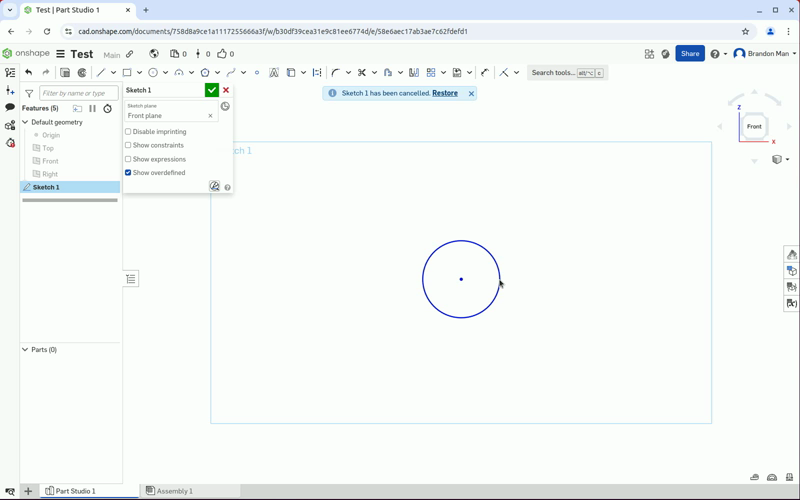
mouse_move(462, 277)
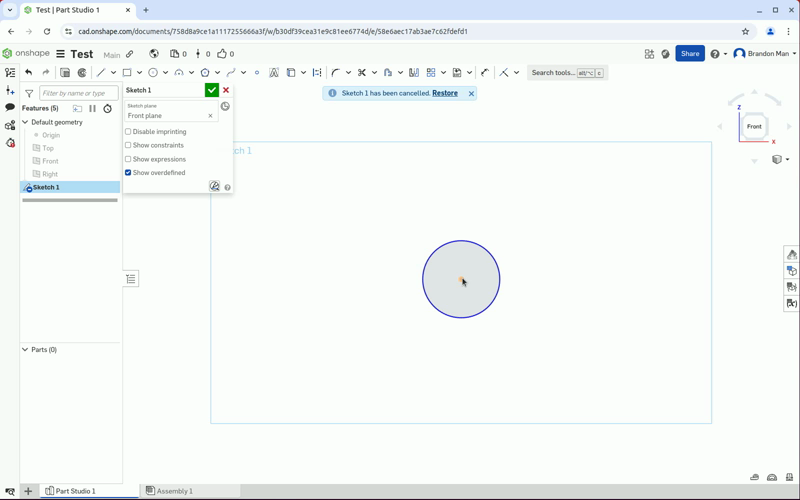
click(462, 277)
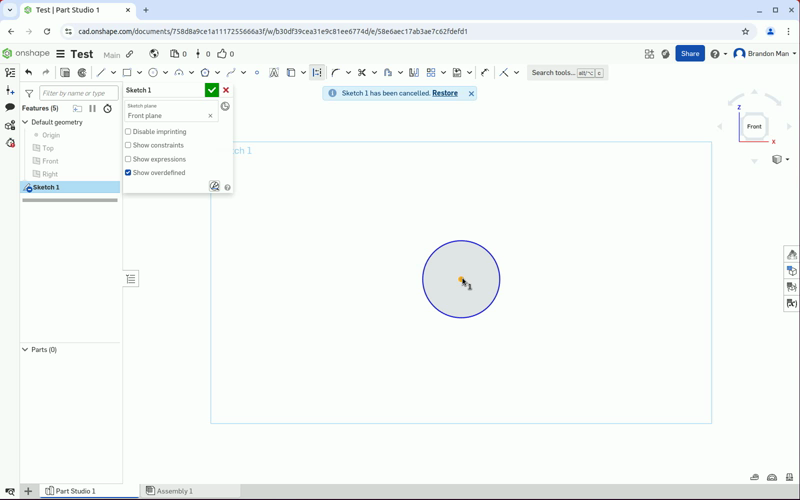
mouse_move(73, 352)
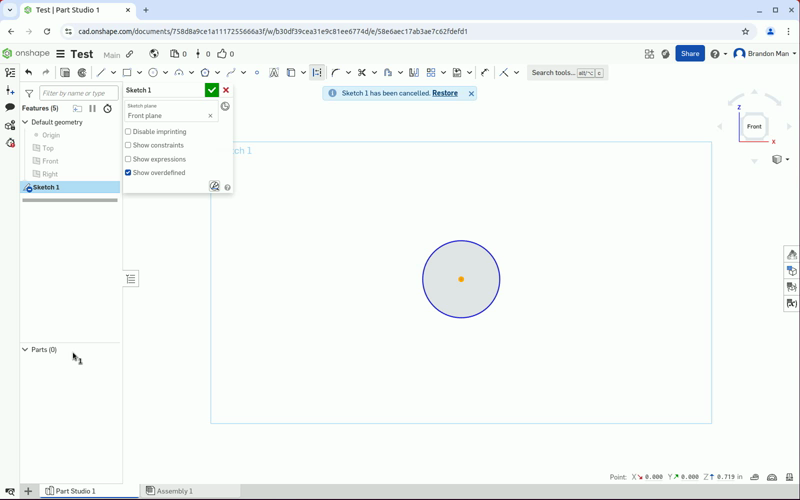
key(shift+y)
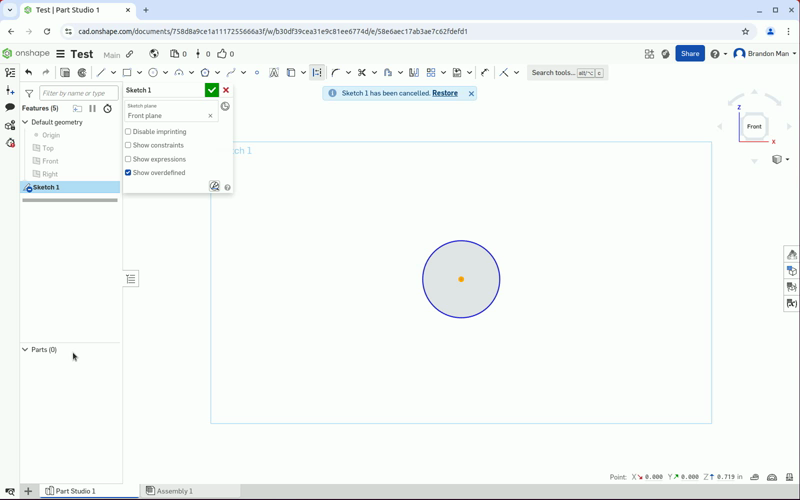
key(shift+e)
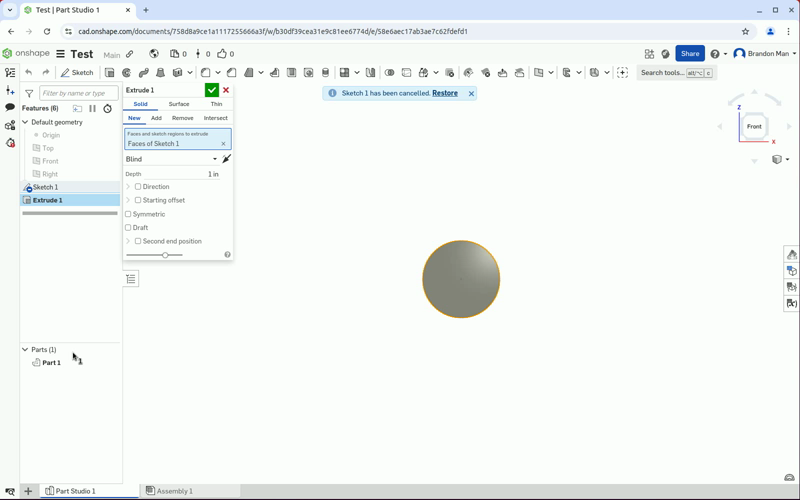
mouse_move(143, 106)
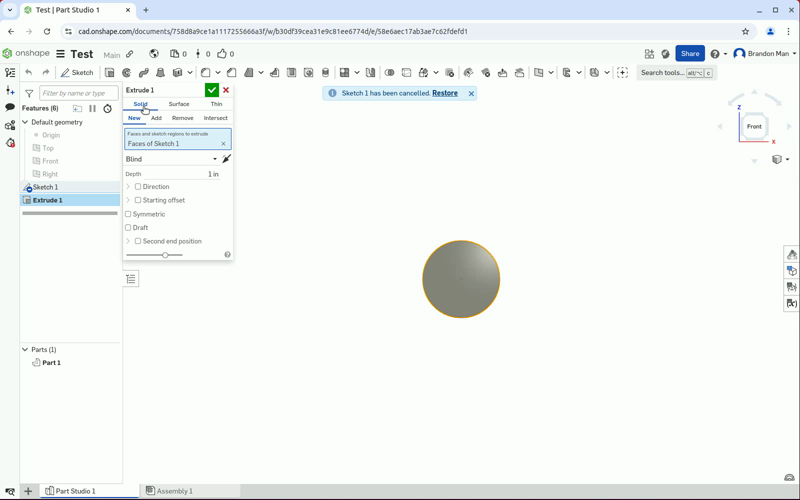
click(143, 106)
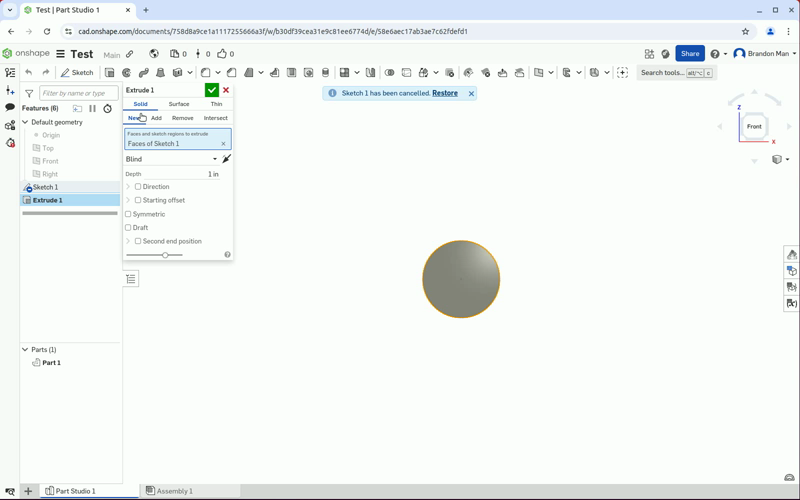
mouse_move(137, 120)
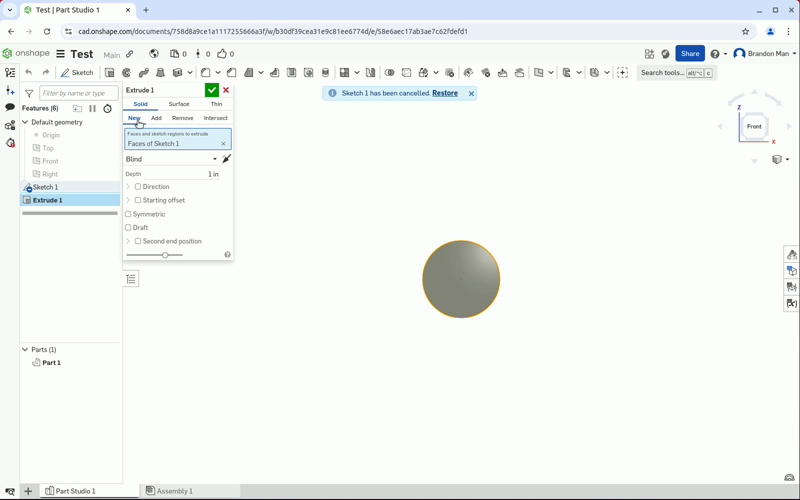
click(137, 120)
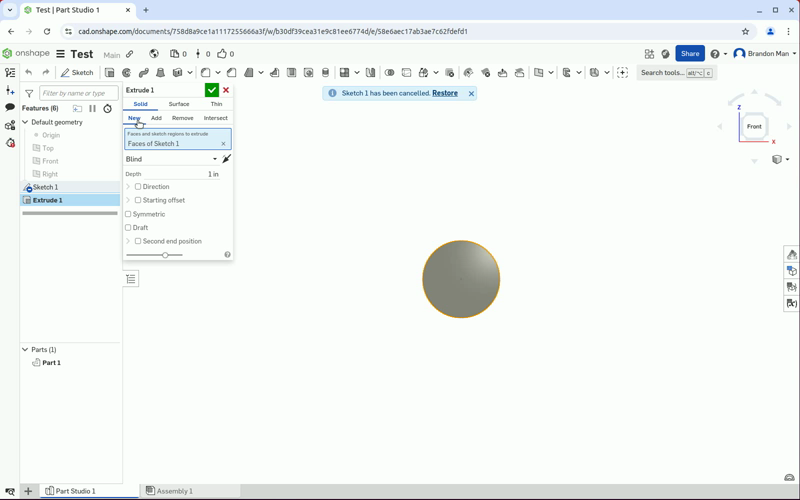
key(tab, 4)
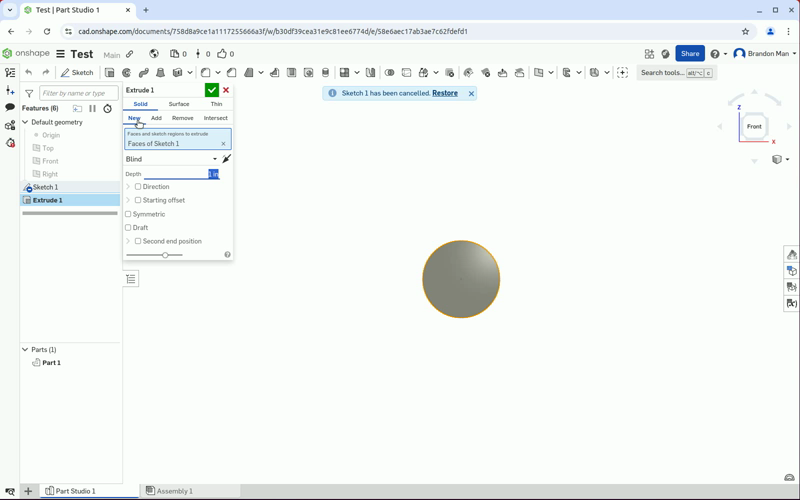
text(23.108)
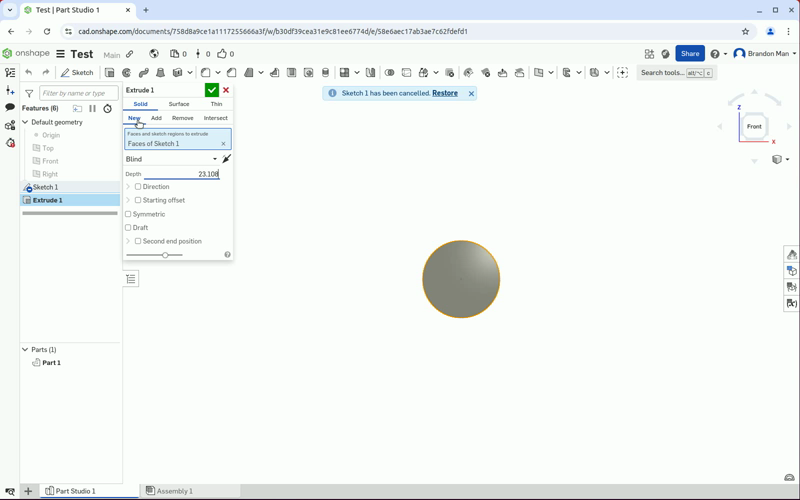
key(enter)
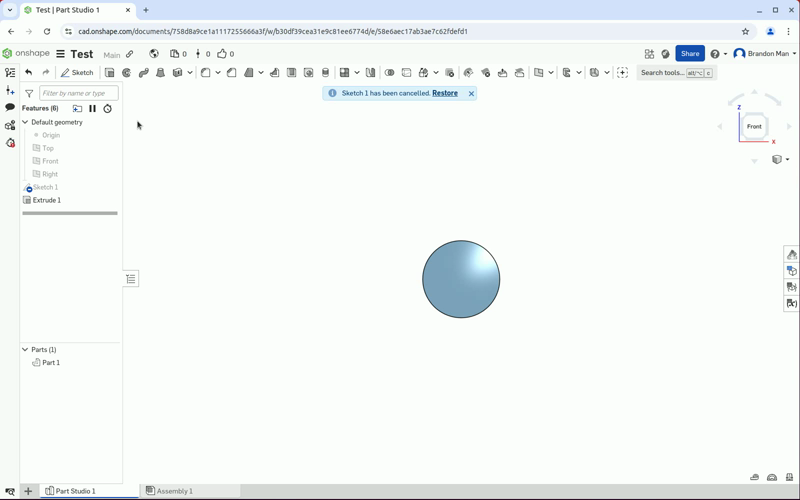
key(shift+h)
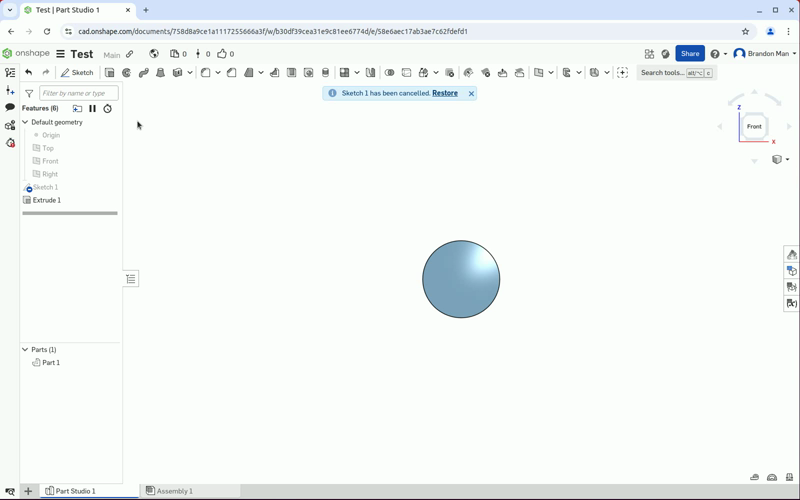
key(shift+h)
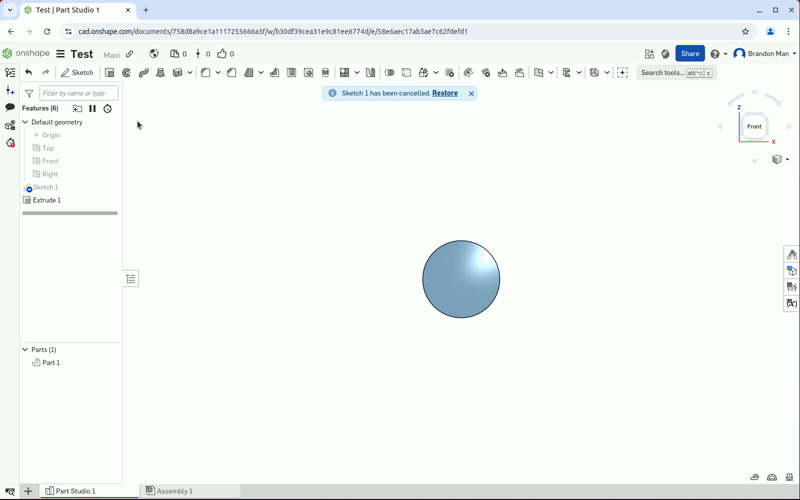
mouse_move(73, 189)
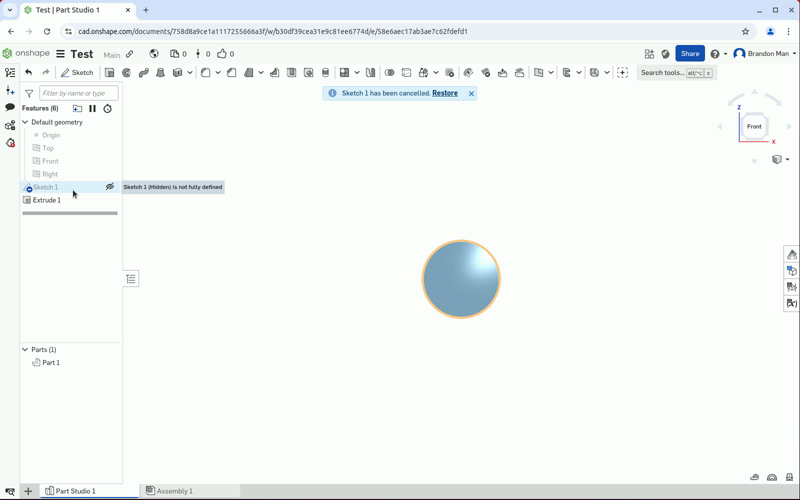
click(73, 189)
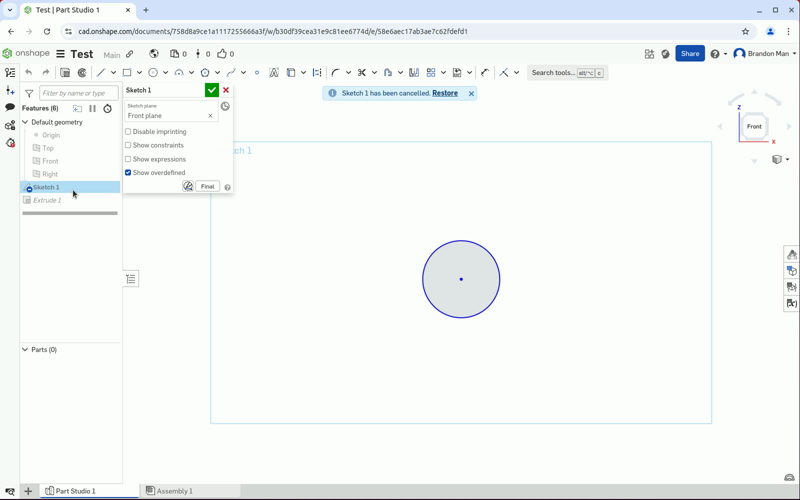
mouse_move(229, 92)
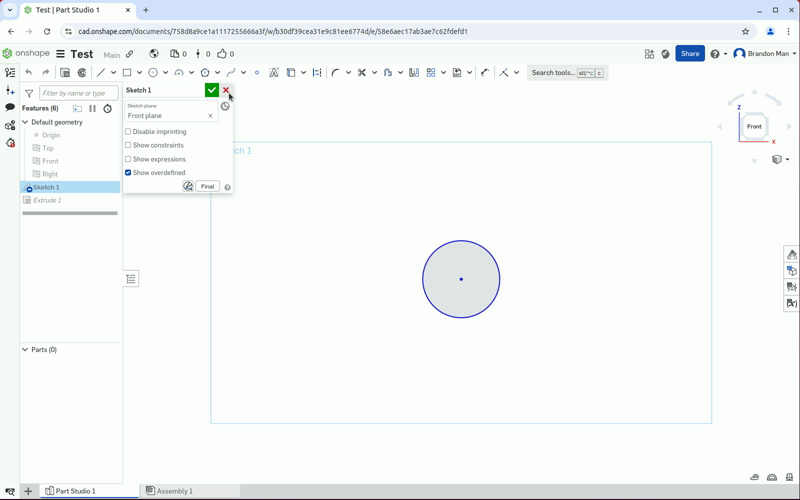
click(229, 92)
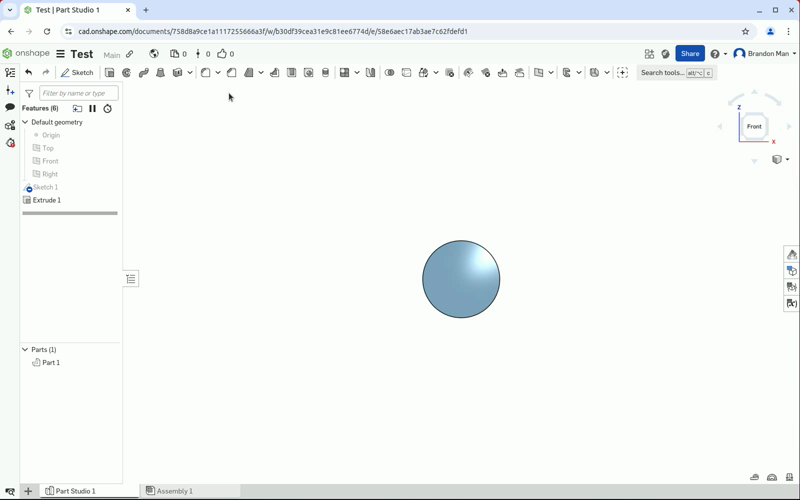
mouse_move(541, 75)
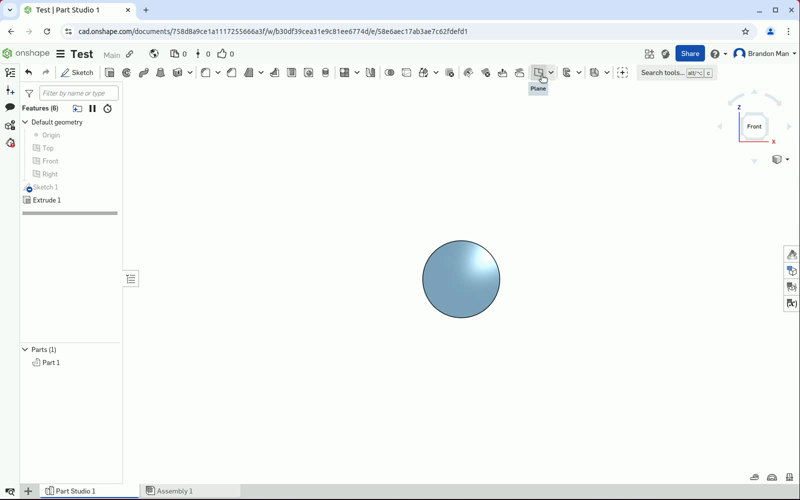
click(541, 75)
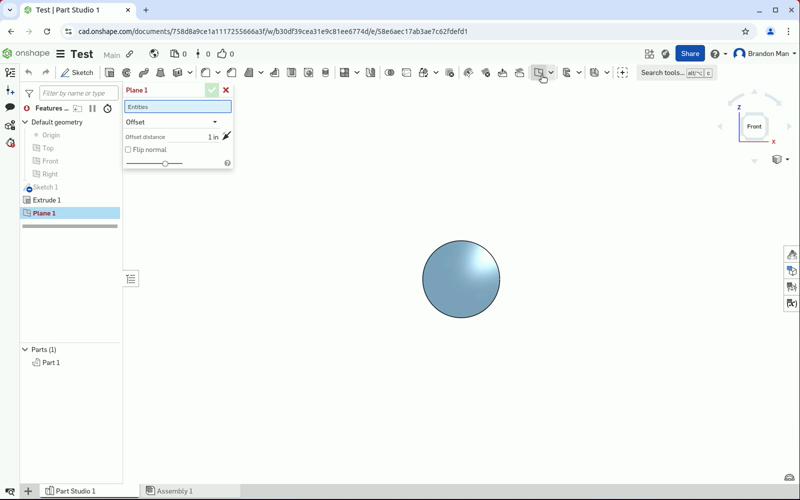
mouse_move(73, 163)
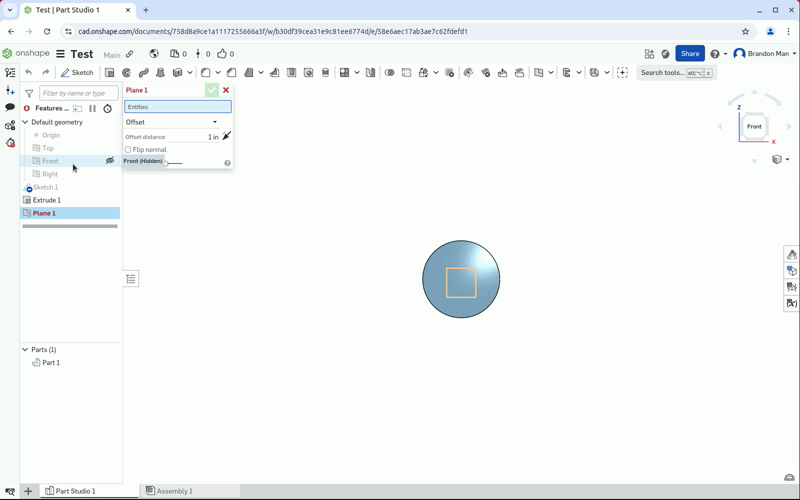
click(73, 163)
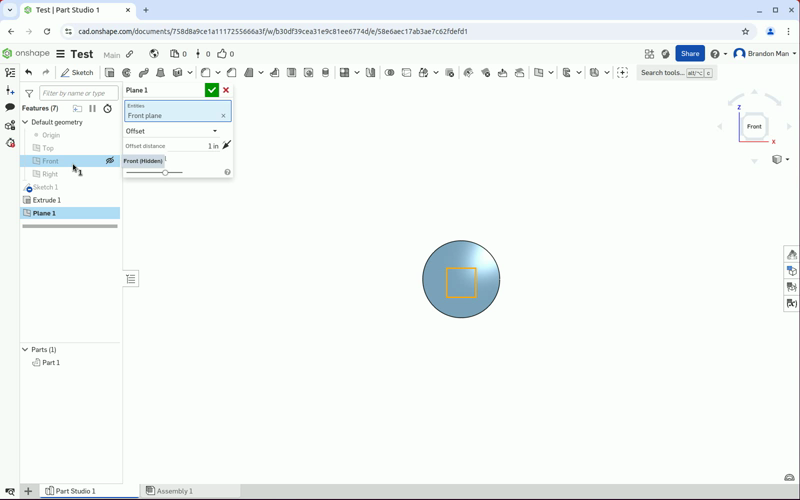
key(tab, 2)
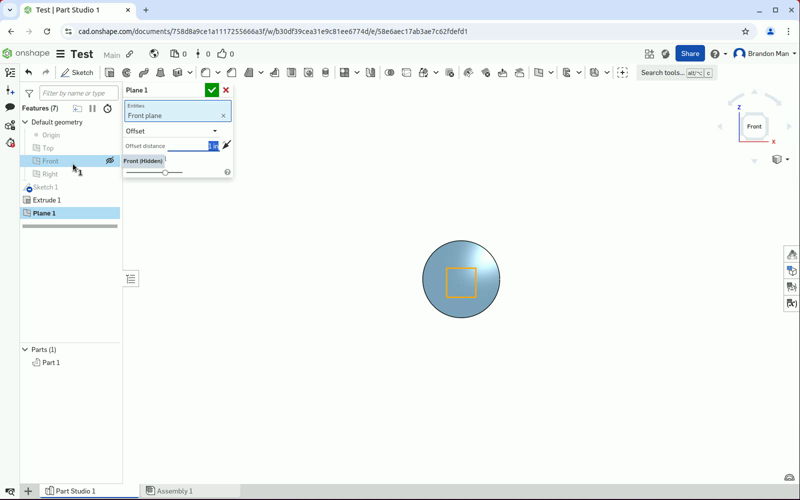
text(23.108)
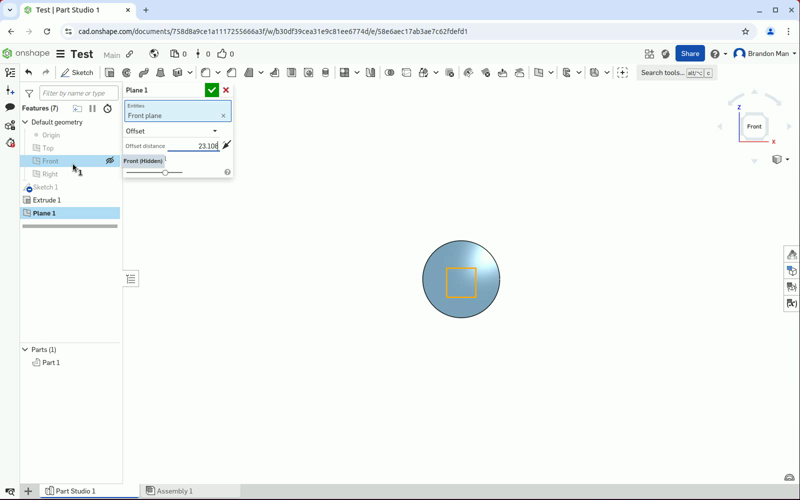
key(enter, 2)
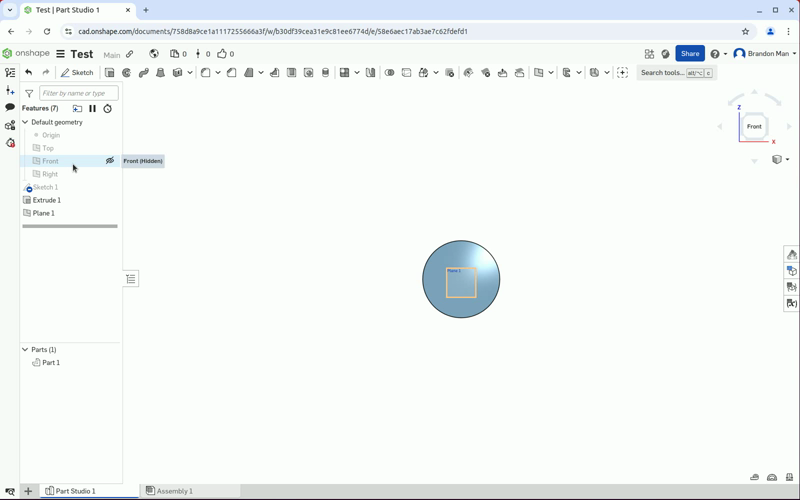
key(shift+s)
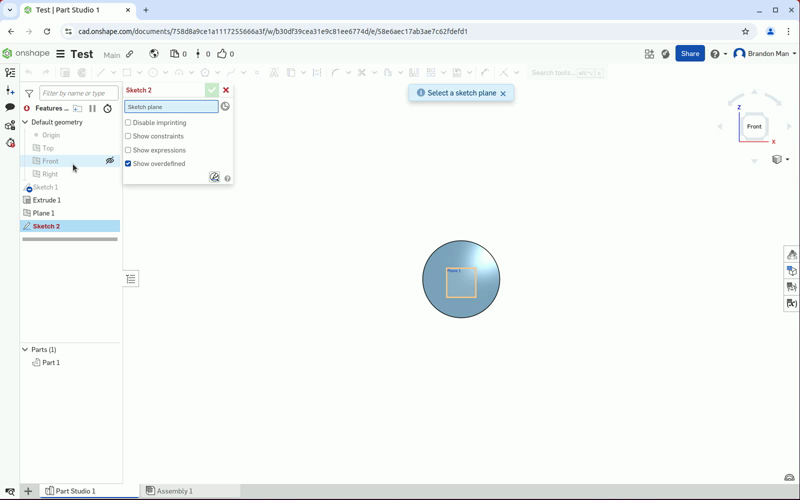
mouse_move(73, 215)
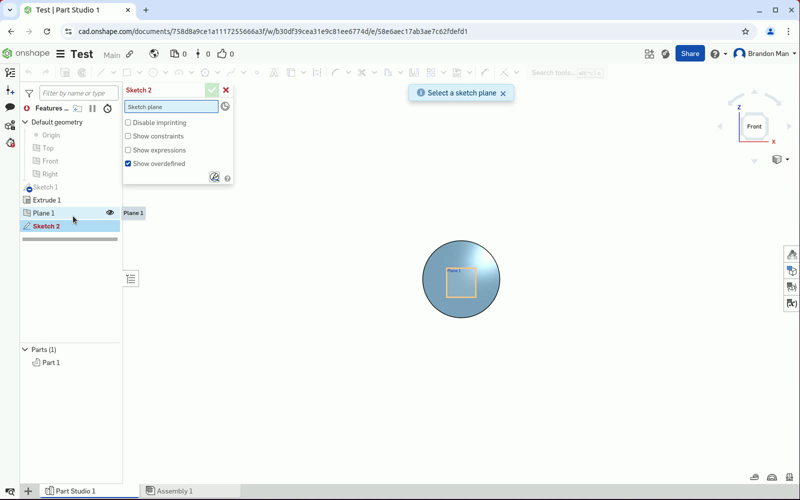
click(73, 215)
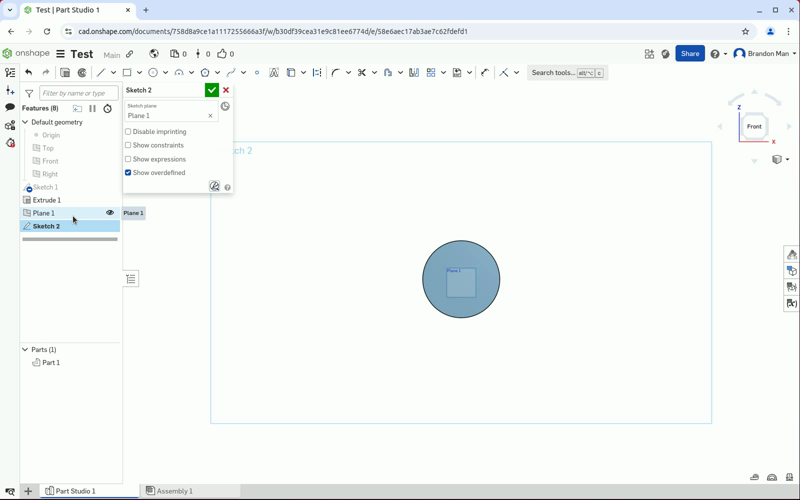
mouse_move(73, 352)
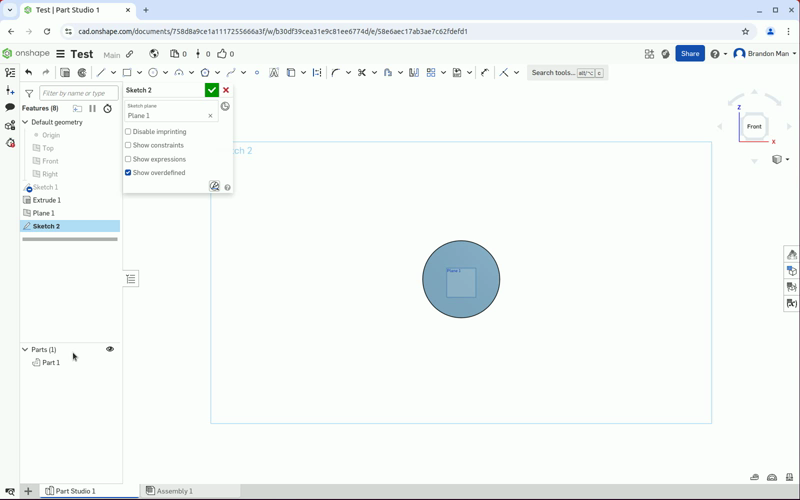
key(y)
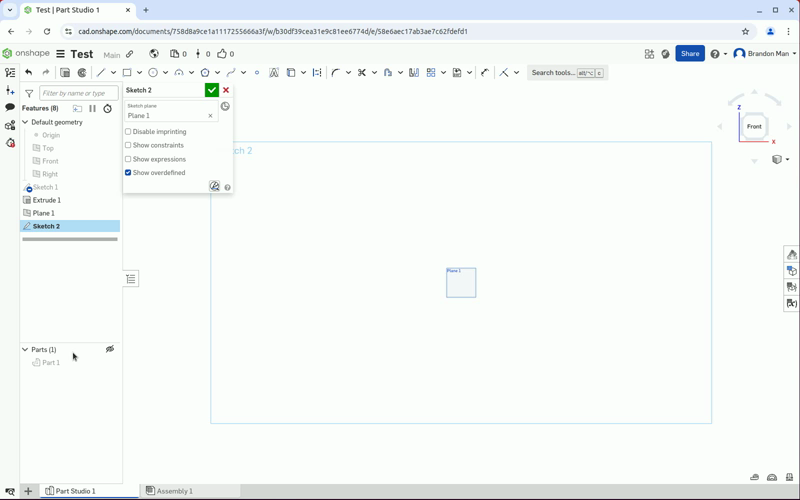
key(c)
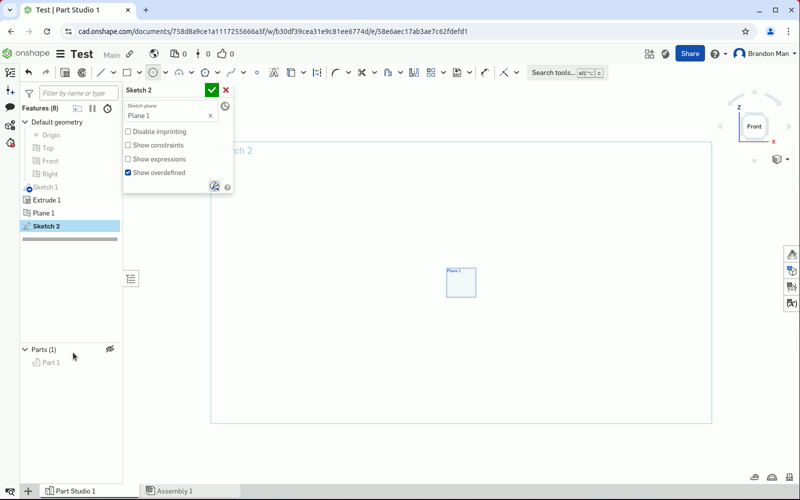
key_down(shift)
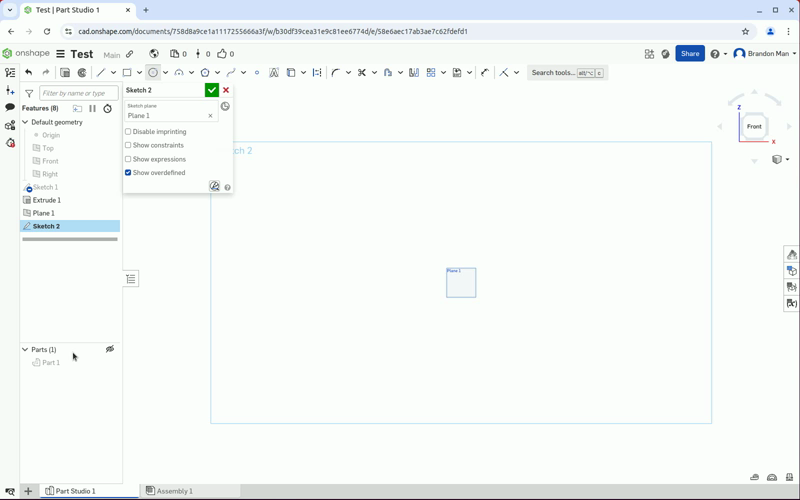
mouse_move(461, 280)
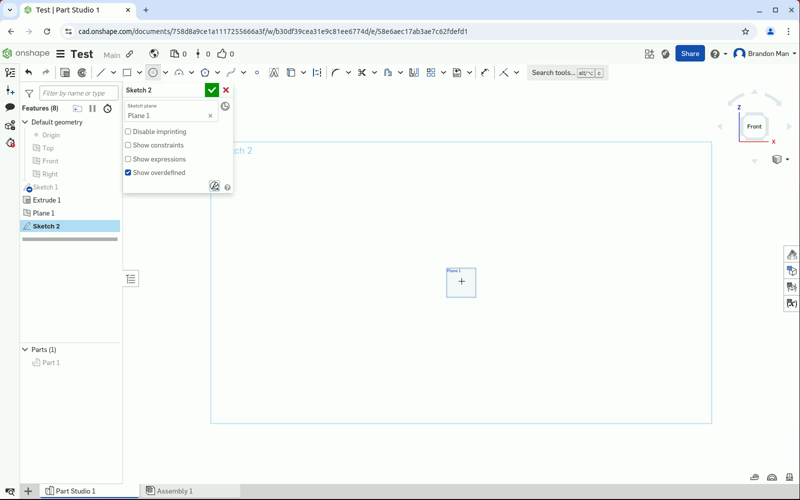
click(461, 280)
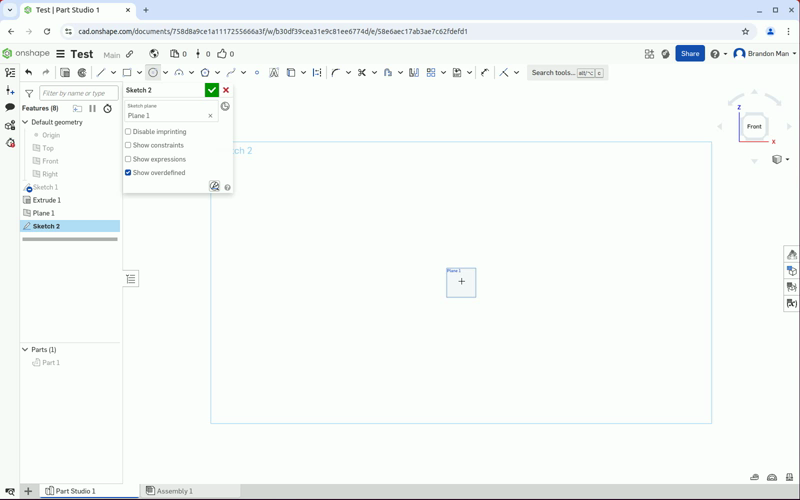
key_up(shift)
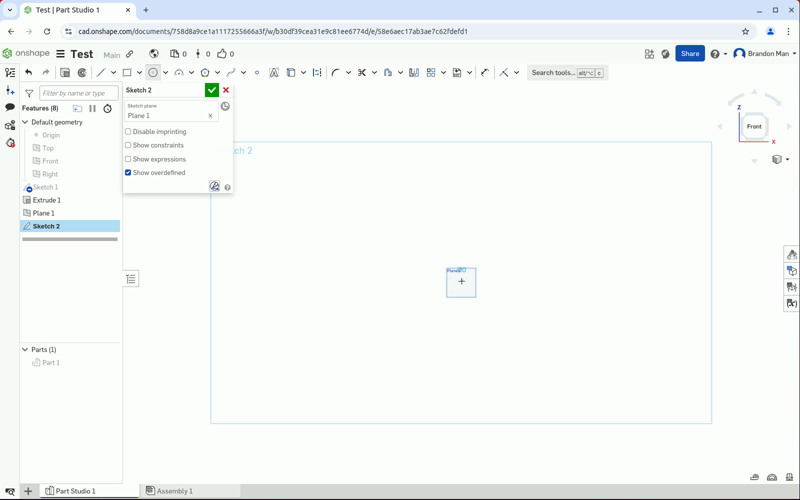
mouse_move(495, 280)
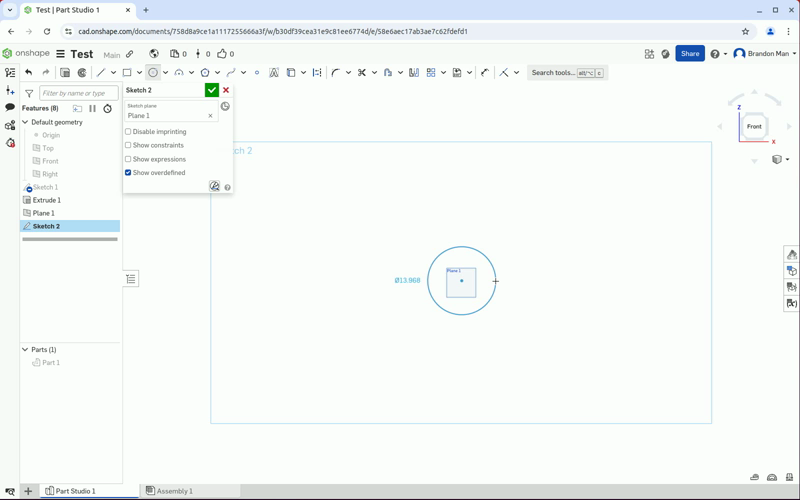
click(495, 280)
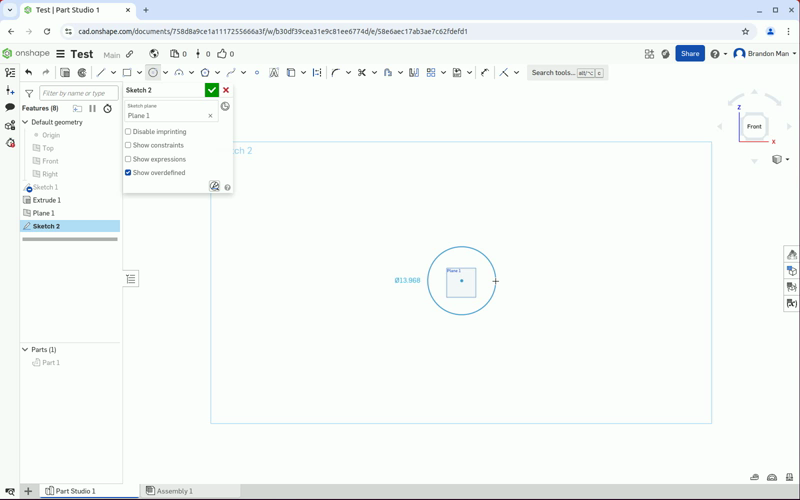
key(esc)
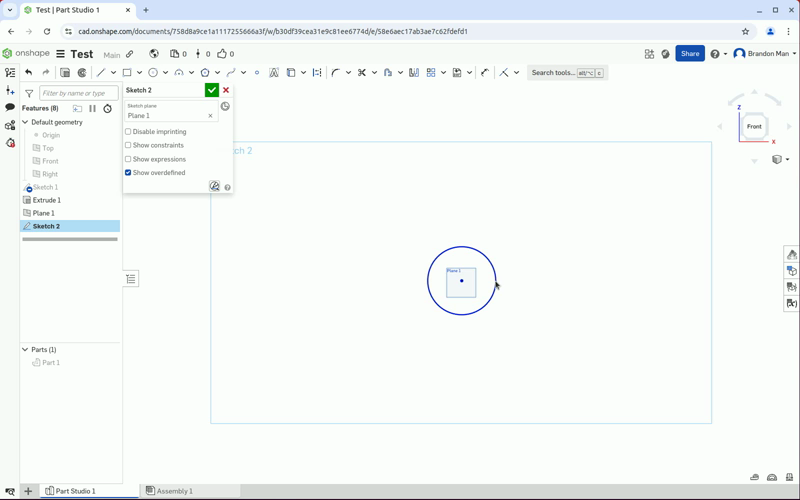
mouse_move(442, 288)
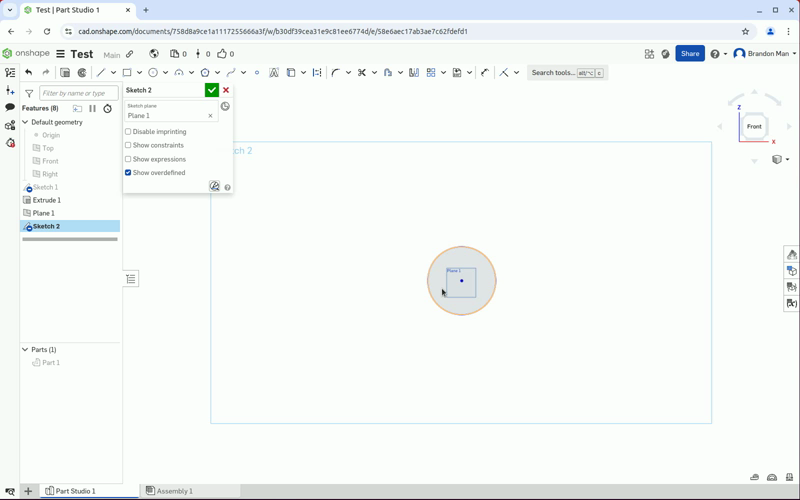
click(442, 288)
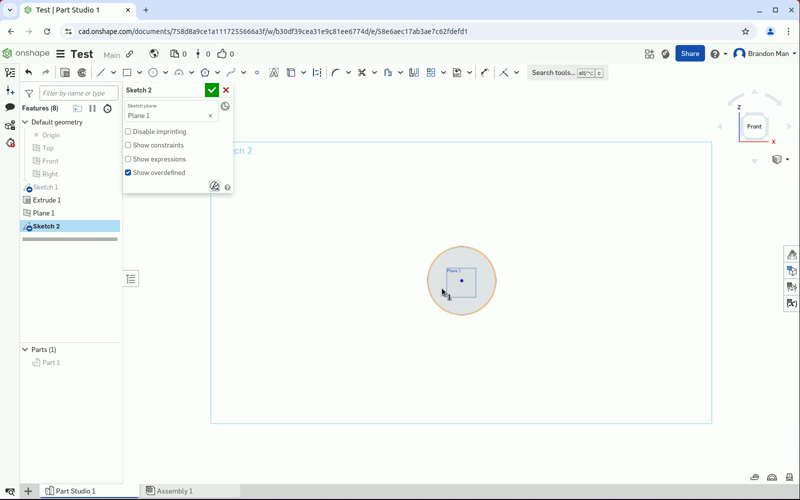
mouse_move(73, 352)
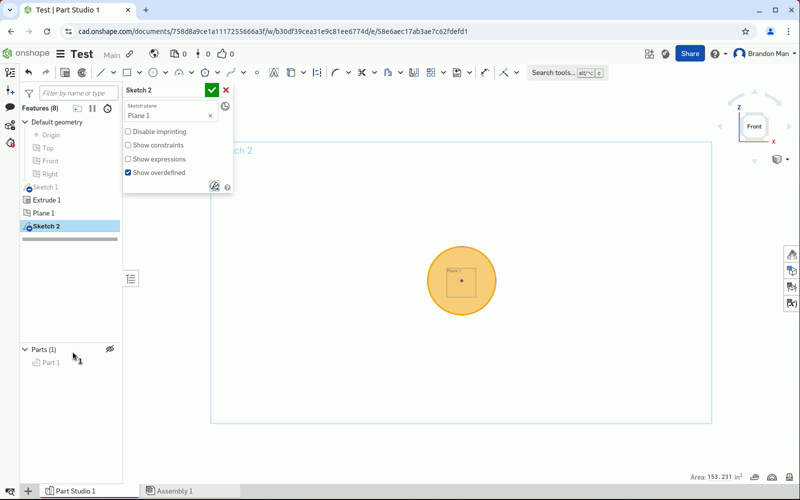
key(shift+y)
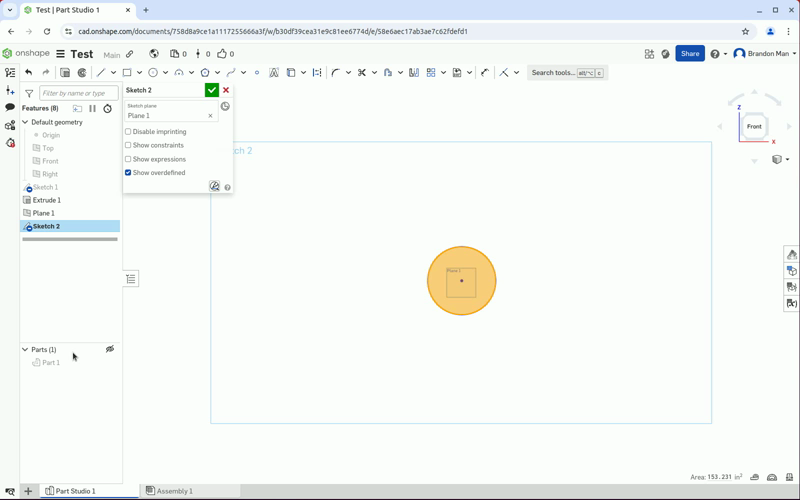
key(shift+e)
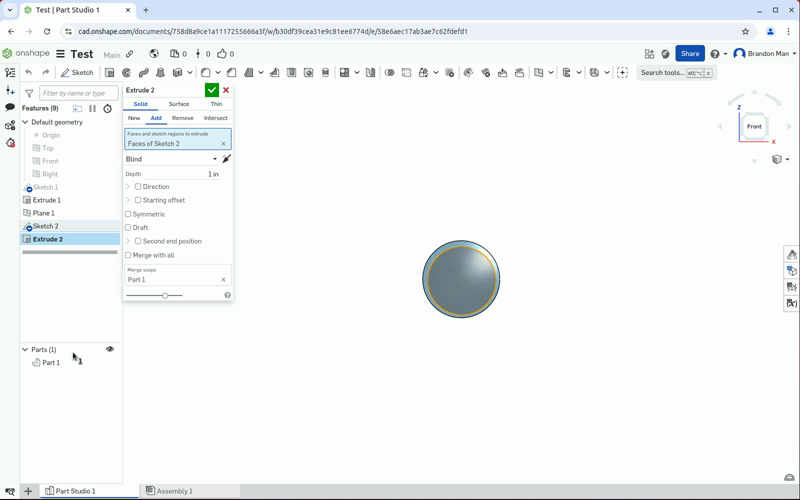
mouse_move(143, 106)
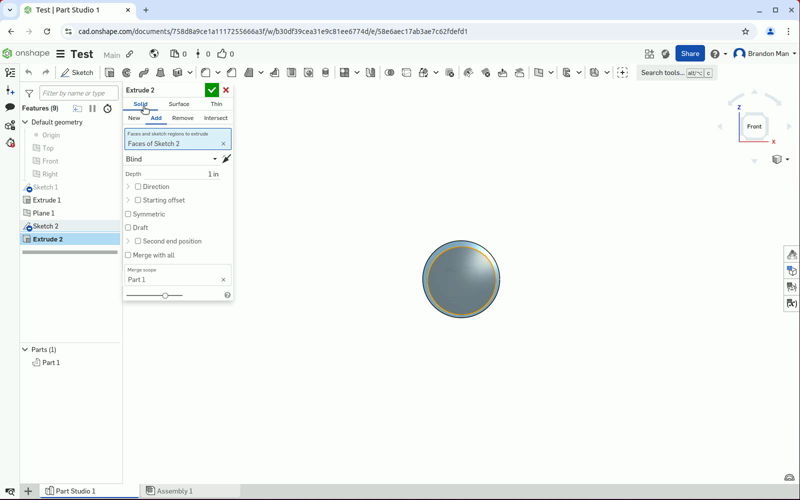
click(143, 106)
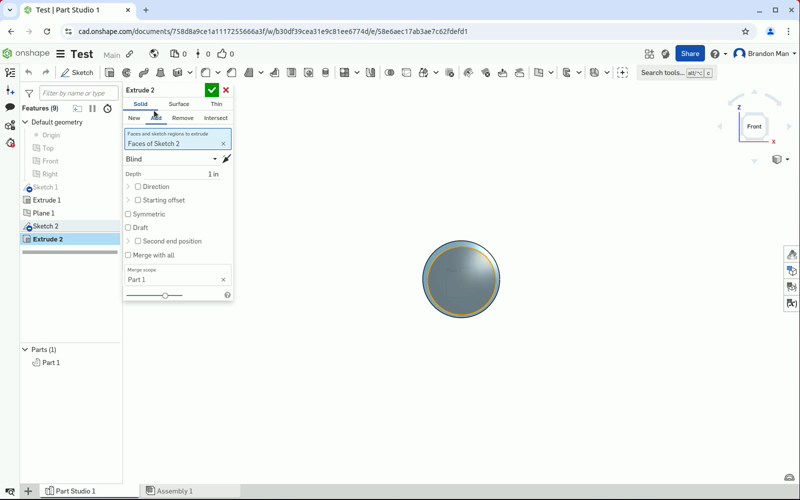
mouse_move(186, 120)
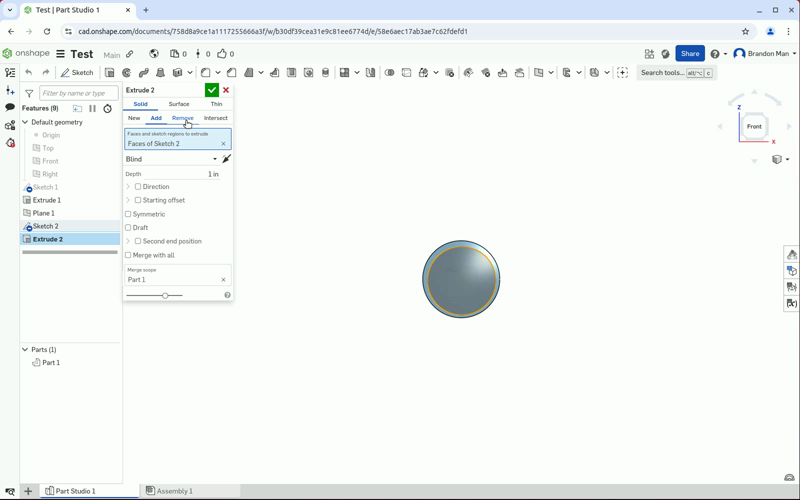
click(186, 120)
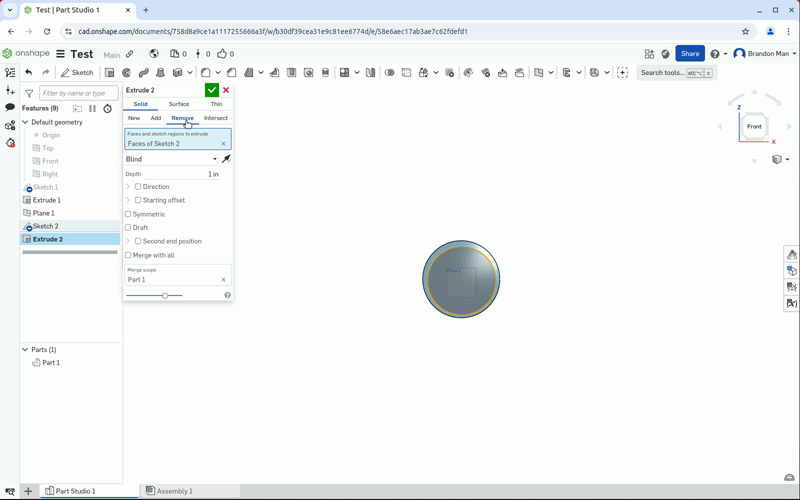
key(tab, 4)
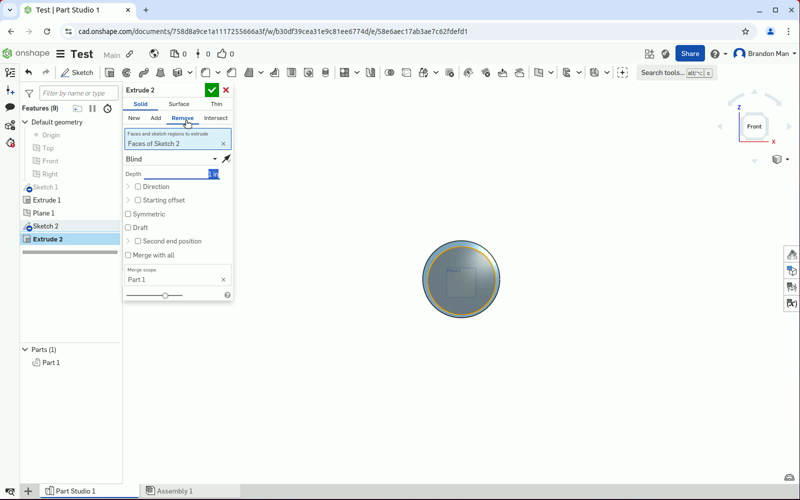
text(21.183)
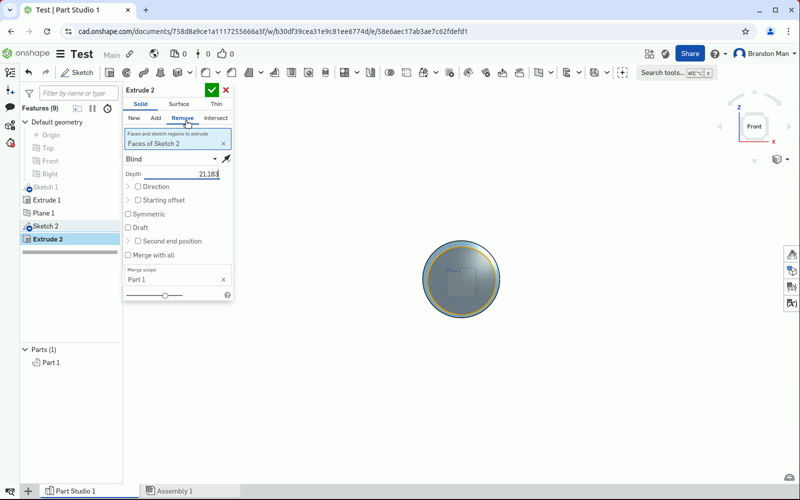
key(tab, 6)
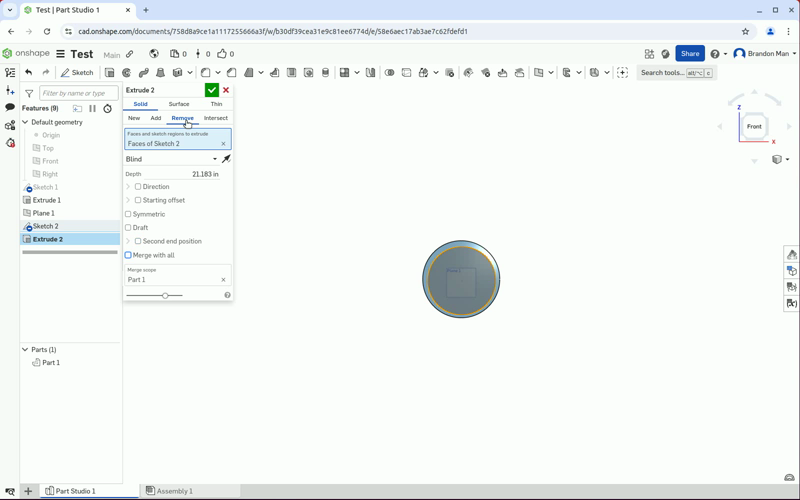
key(space)
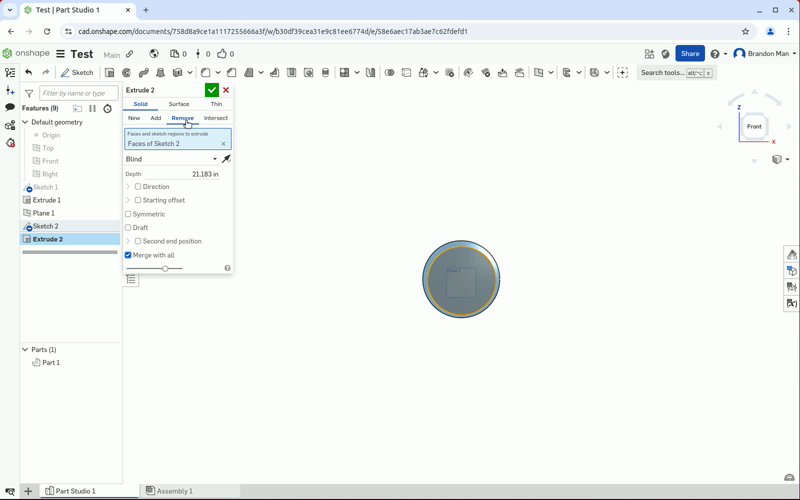
key(enter)
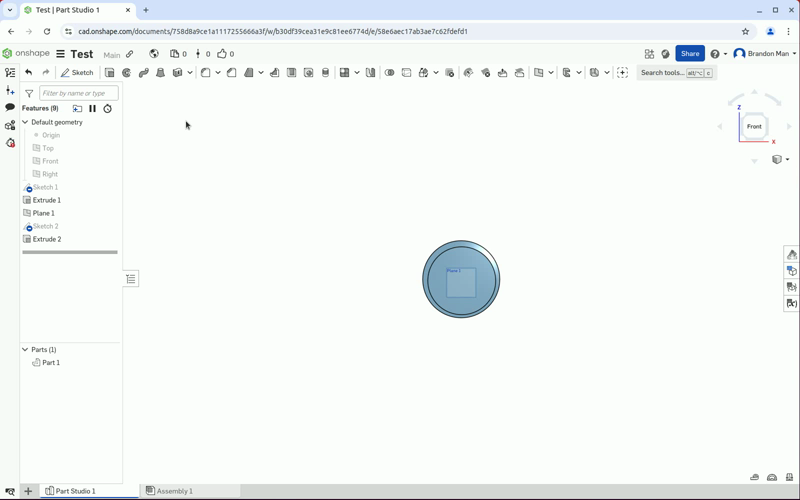
key(shift+h)
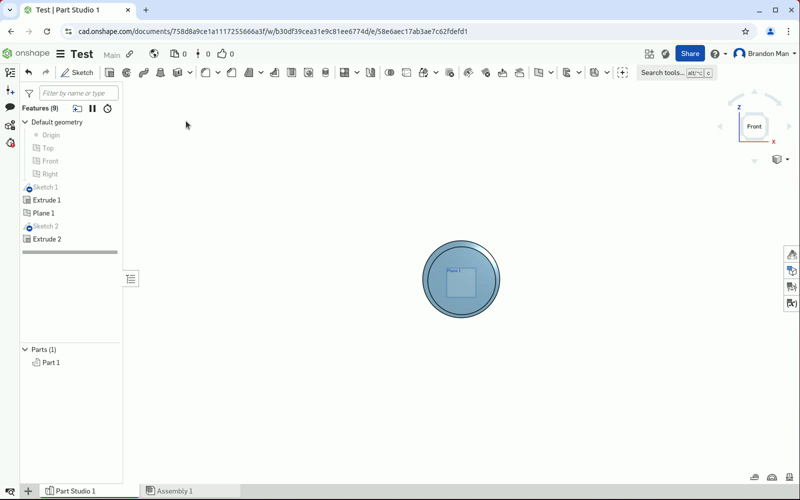
key(shift+h)
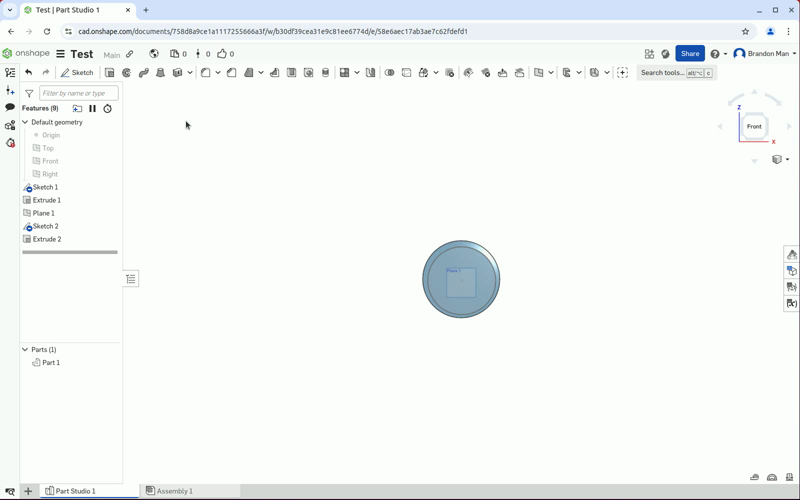
key(shift+7)
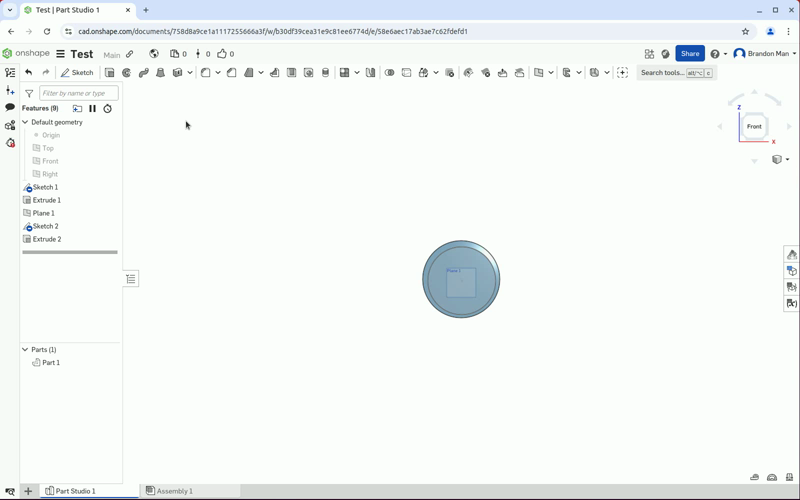
key(left, 2)
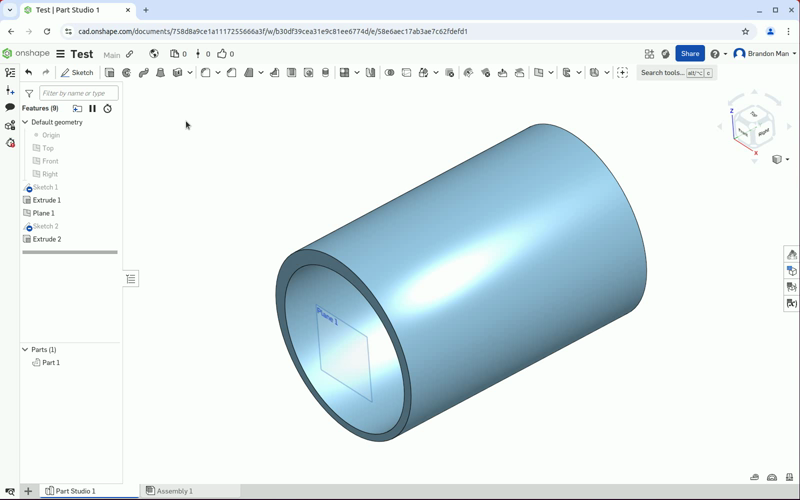
key(down, 2)
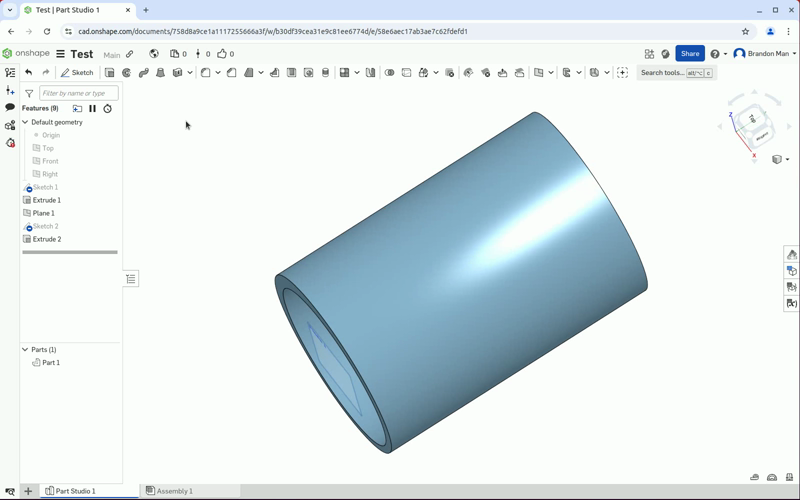
key(up, 2)
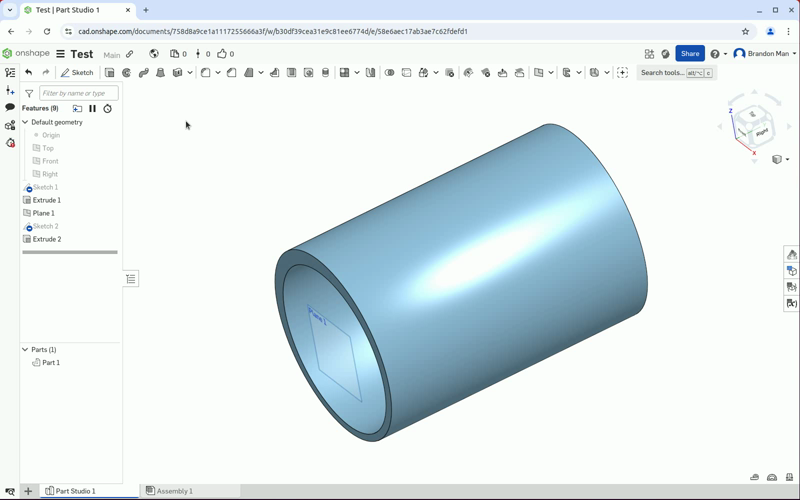
key(right, 2)
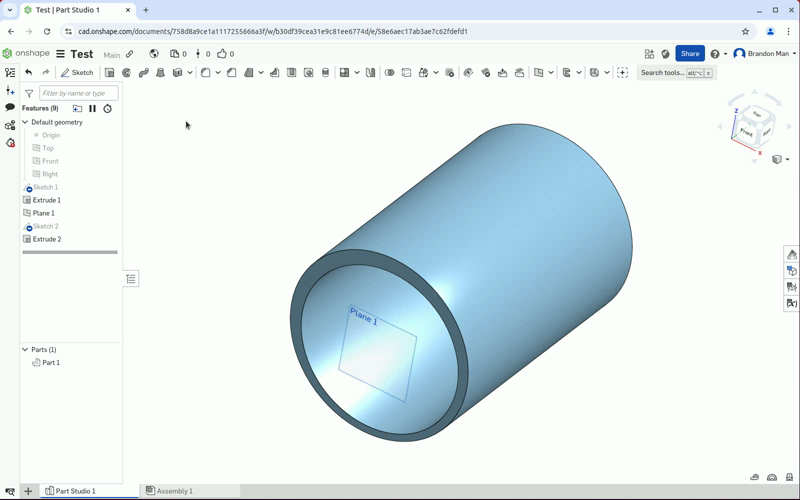
mouse_move(73, 189)
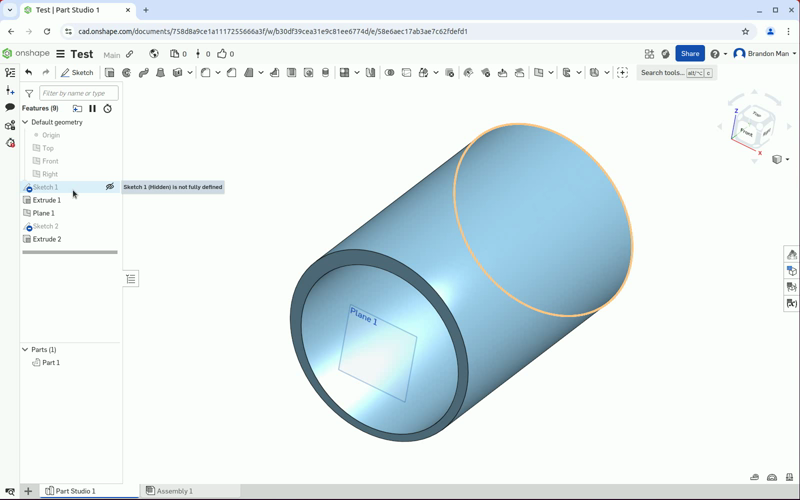
click(73, 189)